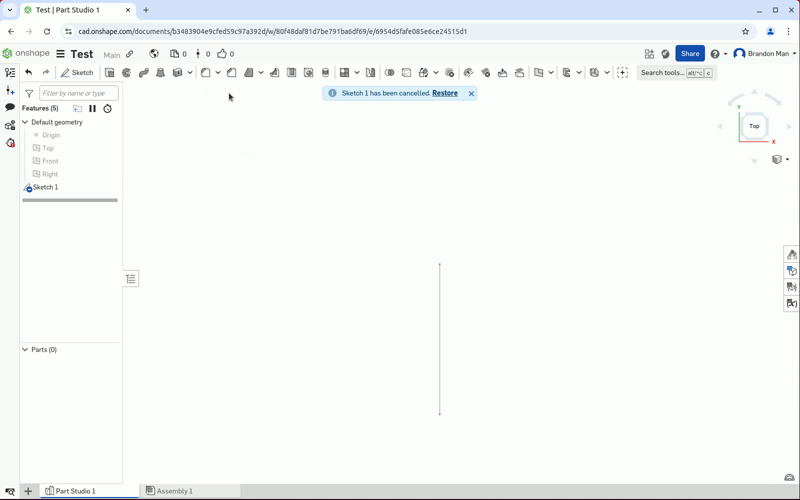
key(shift+h)
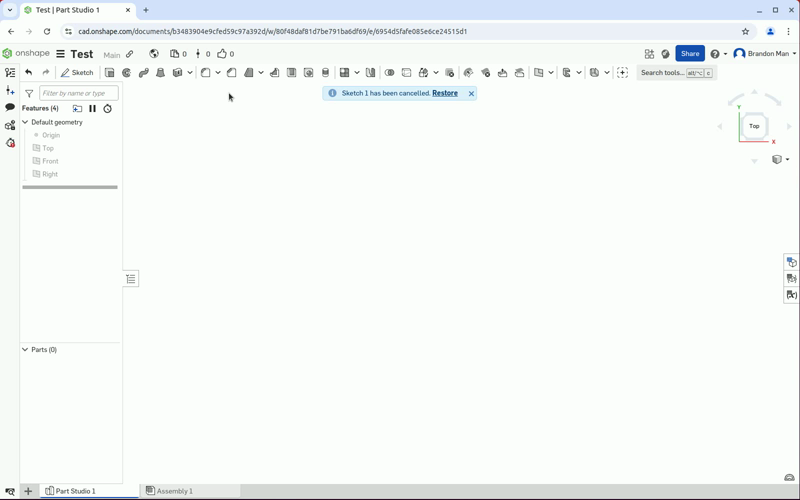
mouse_move(73, 352)
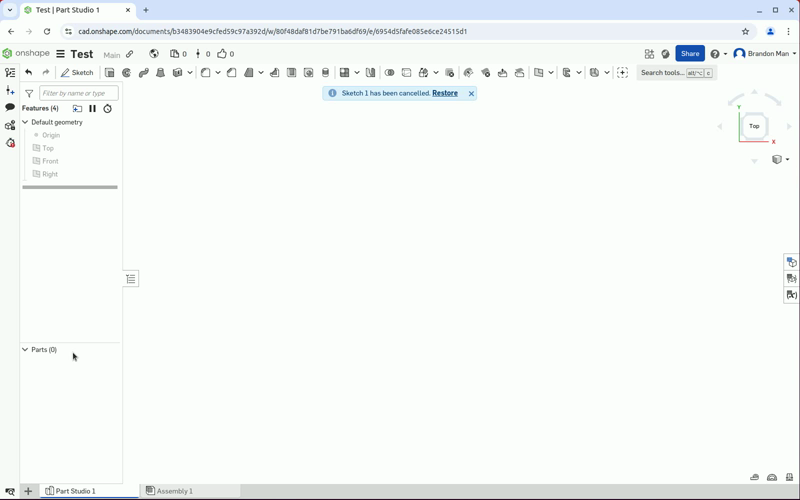
key(y)
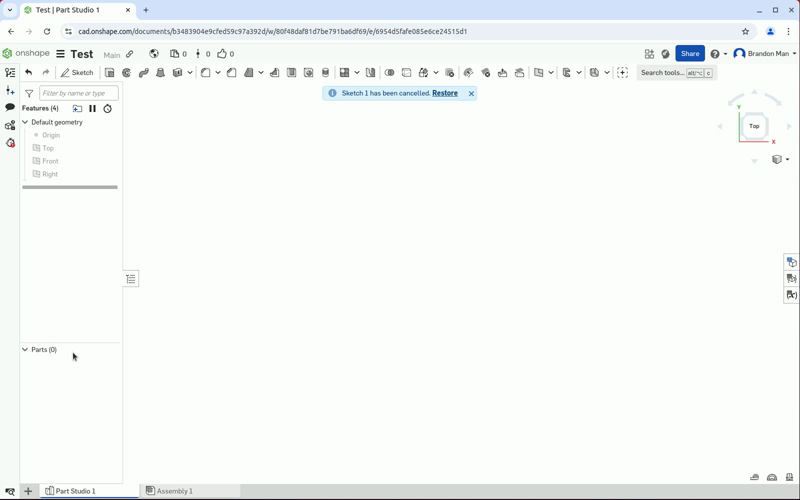
key(shift+p)
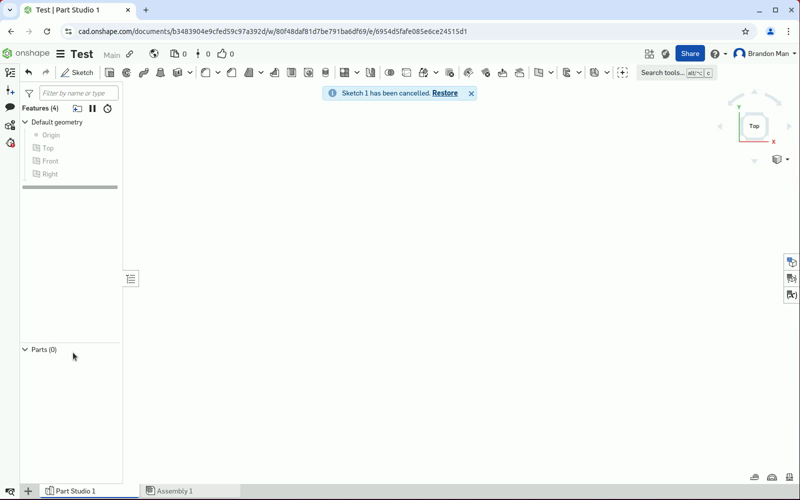
key(space)
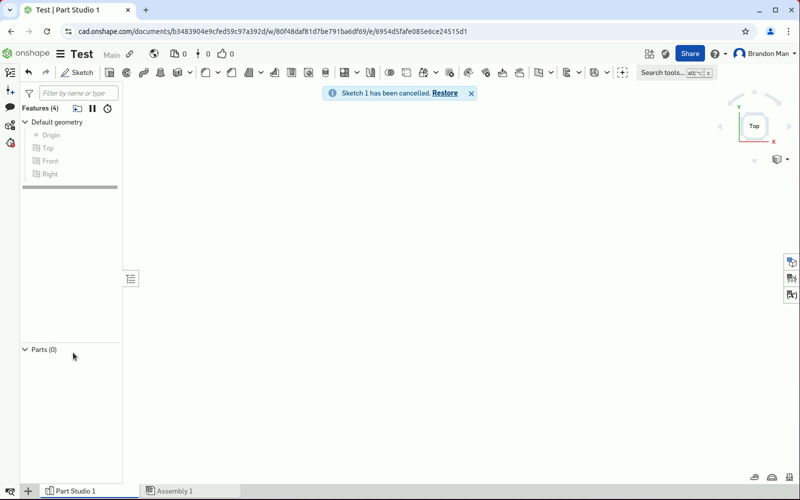
key_down(shift)
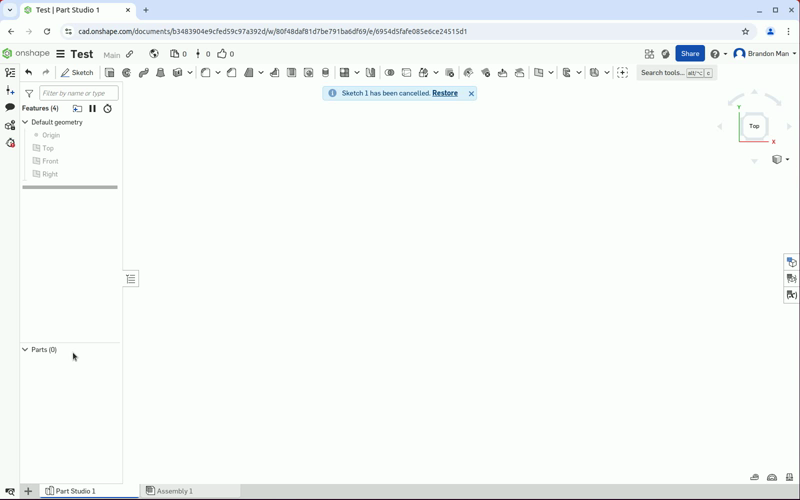
key(up)
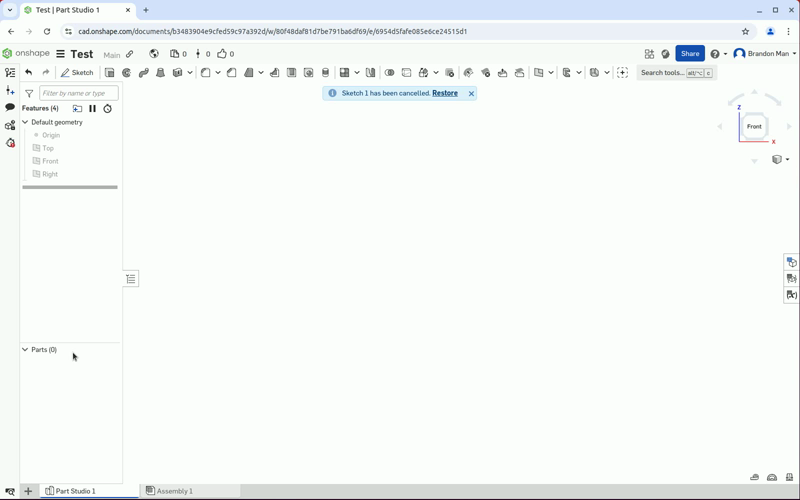
key_up(shift)
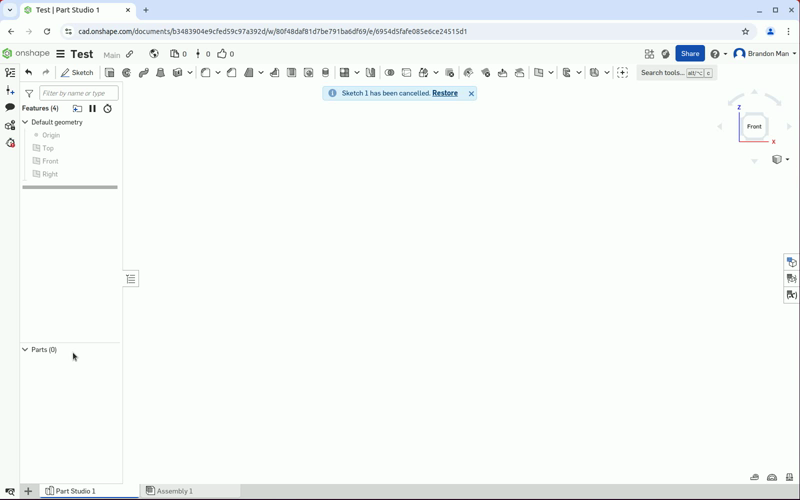
mouse_move(73, 352)
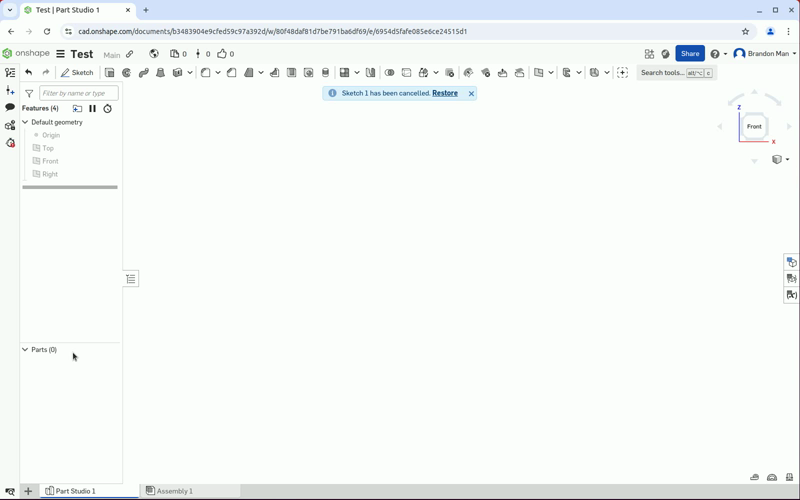
key(shift+y)
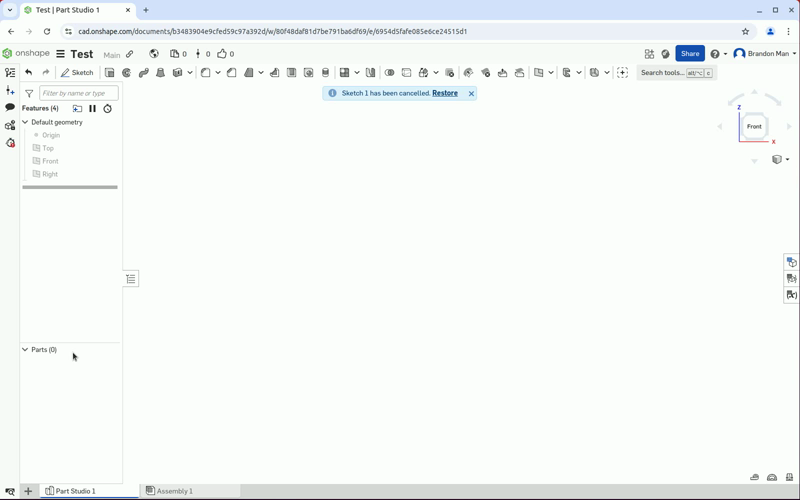
key(shift+s)
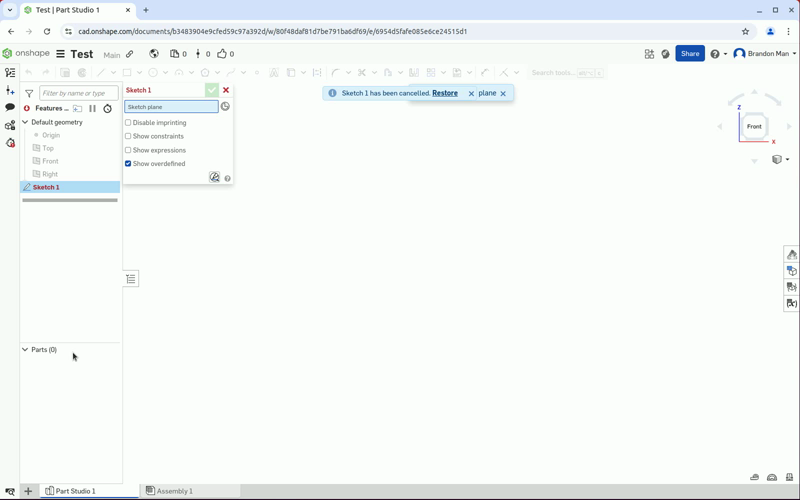
mouse_move(73, 163)
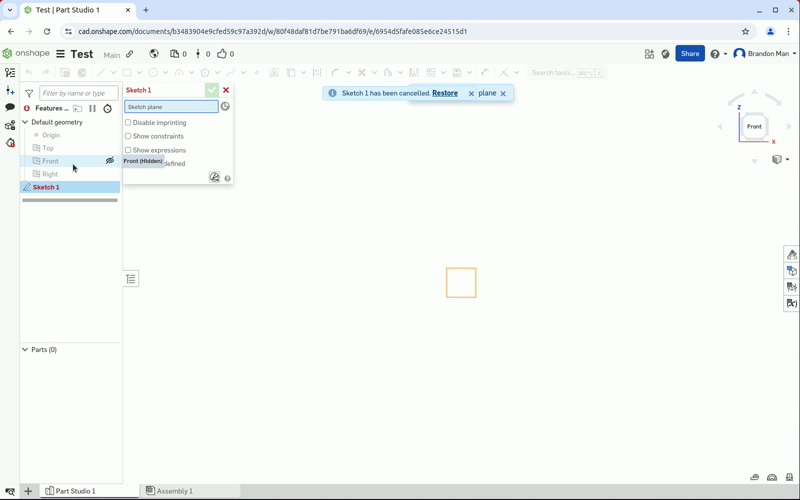
click(73, 163)
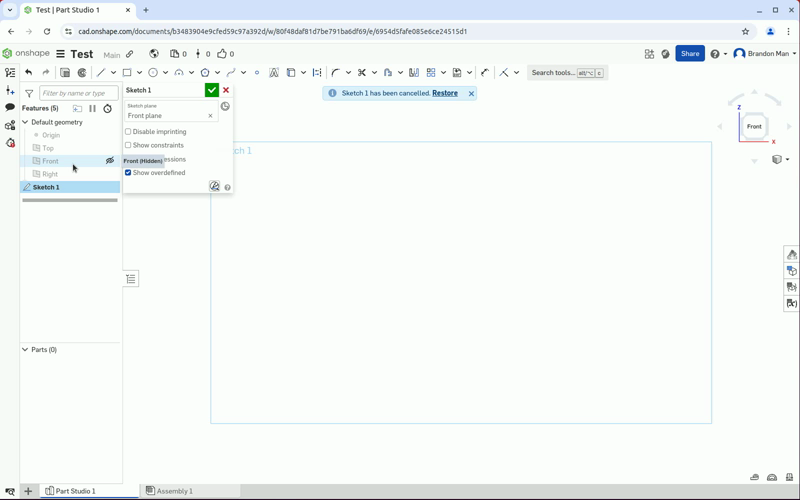
mouse_move(73, 352)
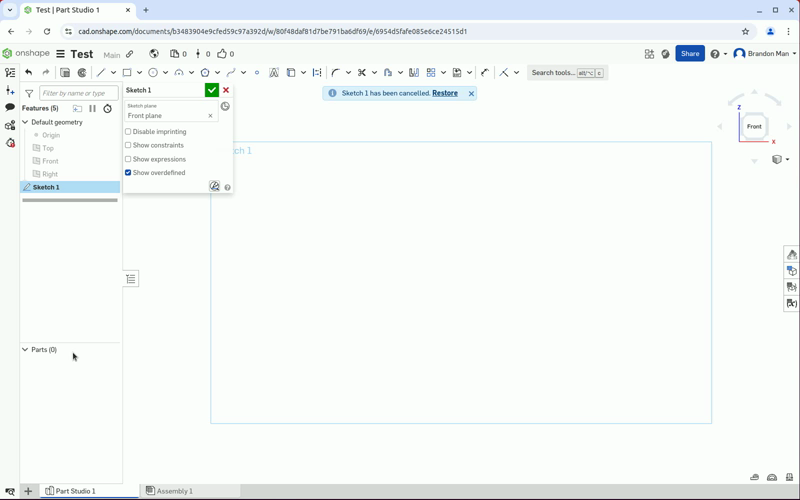
key(y)
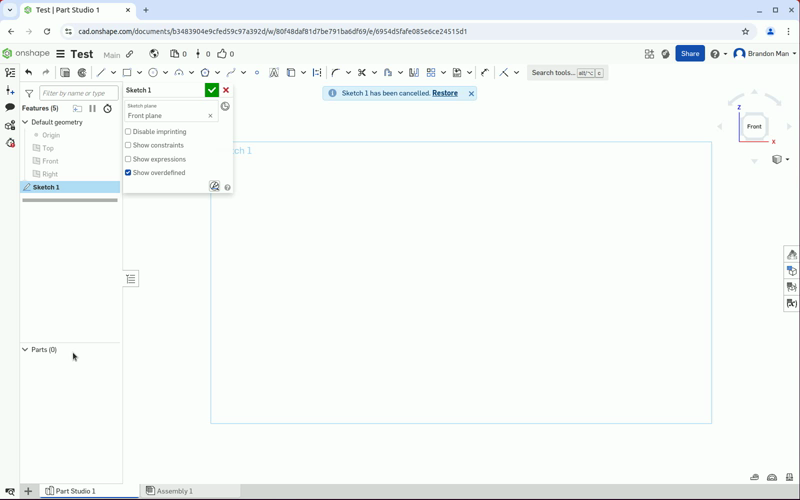
key(c)
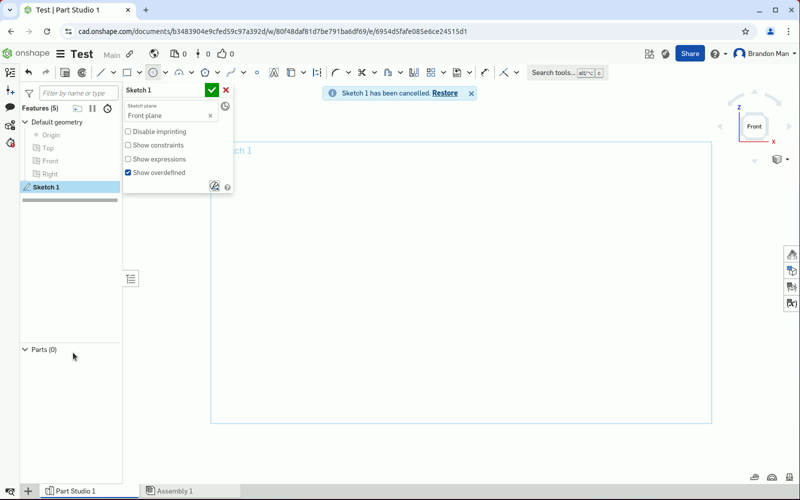
key_down(shift)
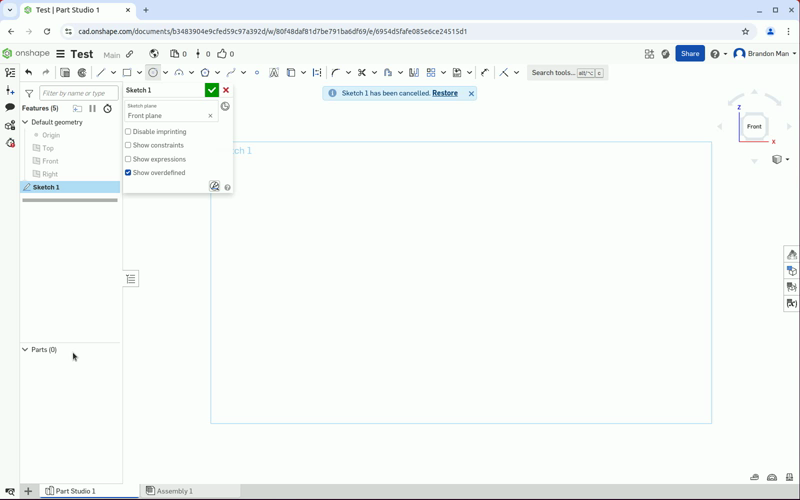
mouse_move(461, 282)
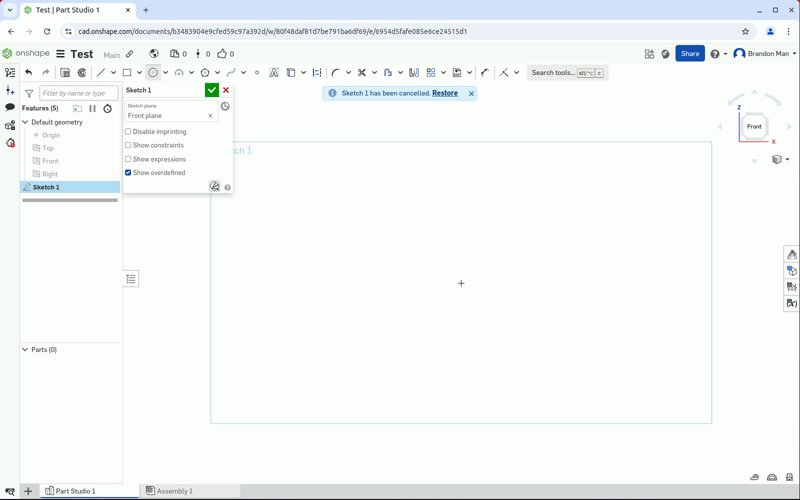
click(461, 282)
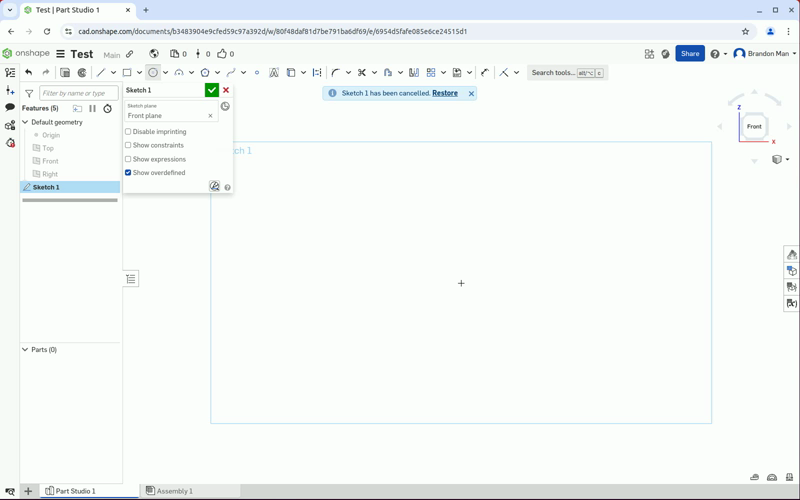
key_up(shift)
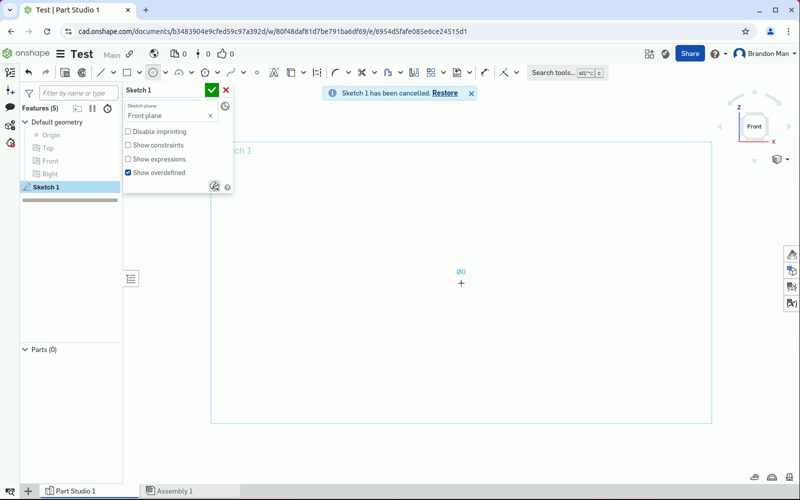
mouse_move(574, 282)
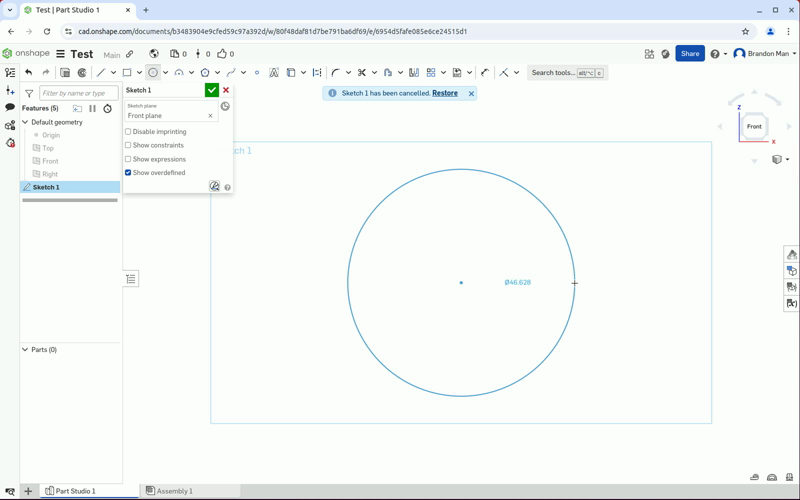
click(574, 282)
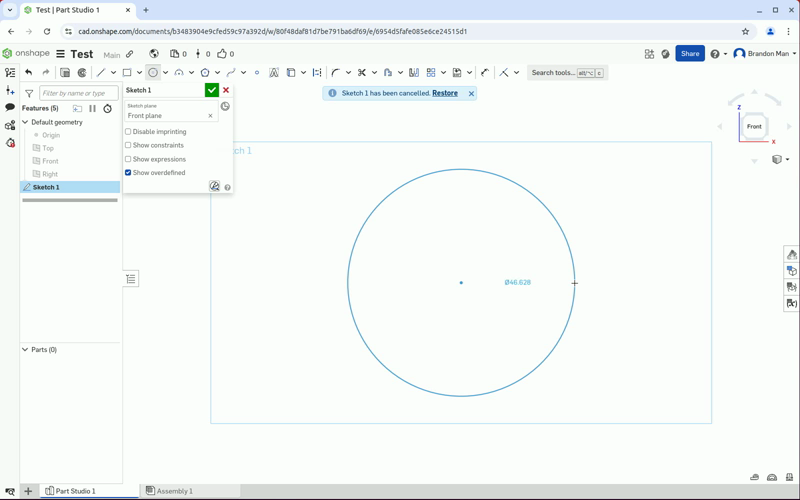
key(esc)
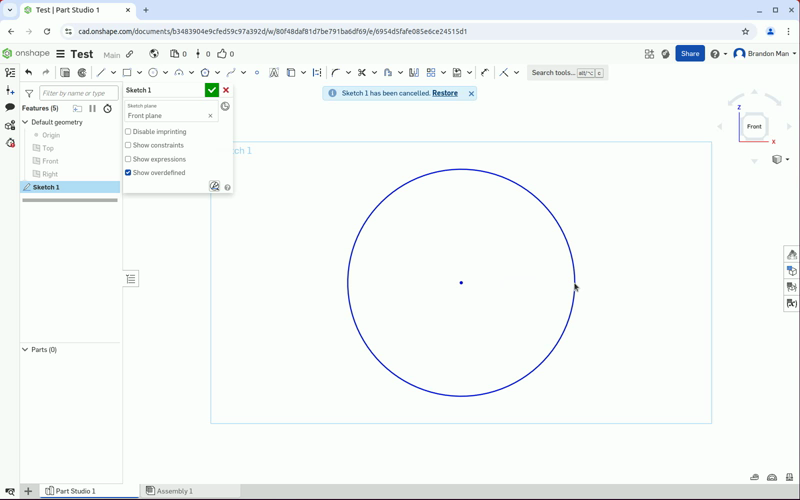
mouse_move(491, 325)
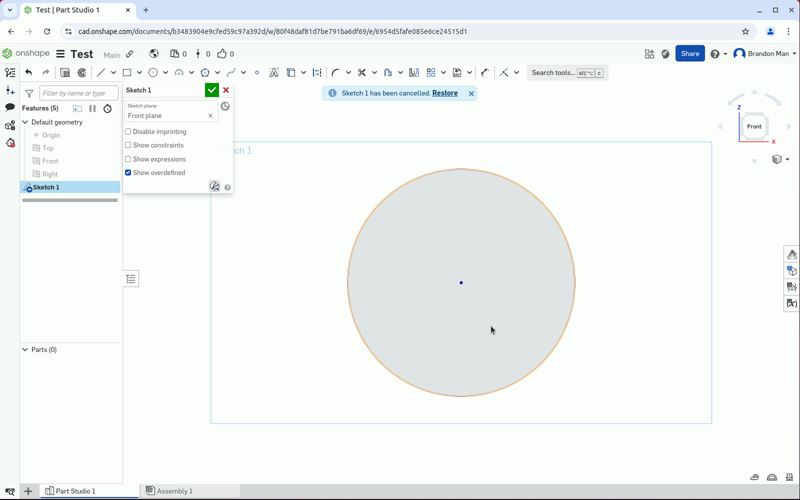
click(491, 325)
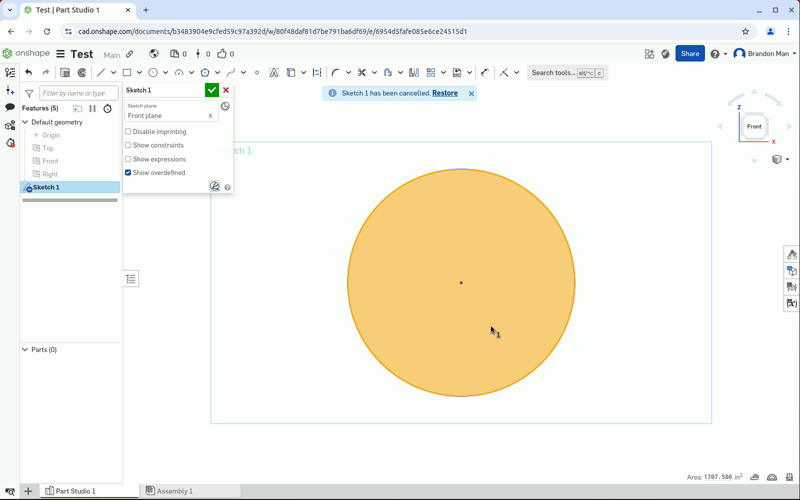
mouse_move(73, 352)
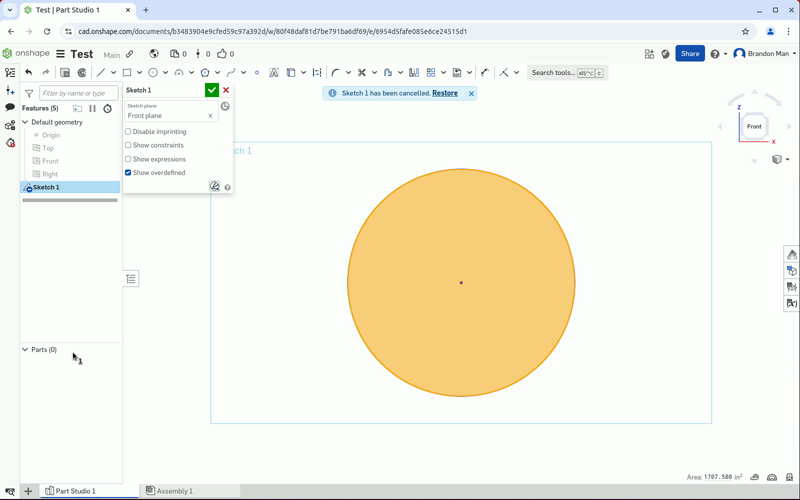
key(shift+y)
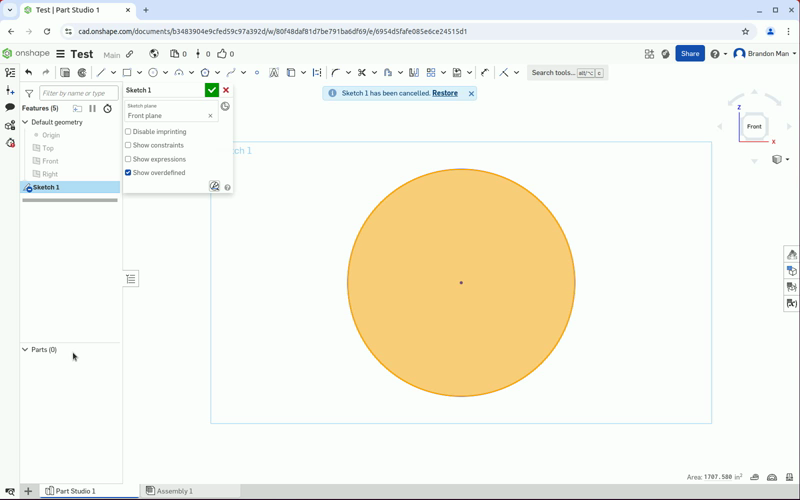
key(shift+e)
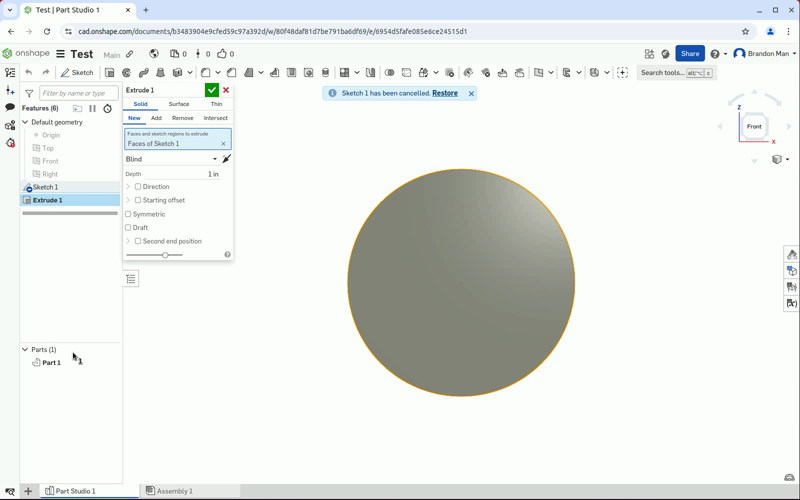
mouse_move(143, 106)
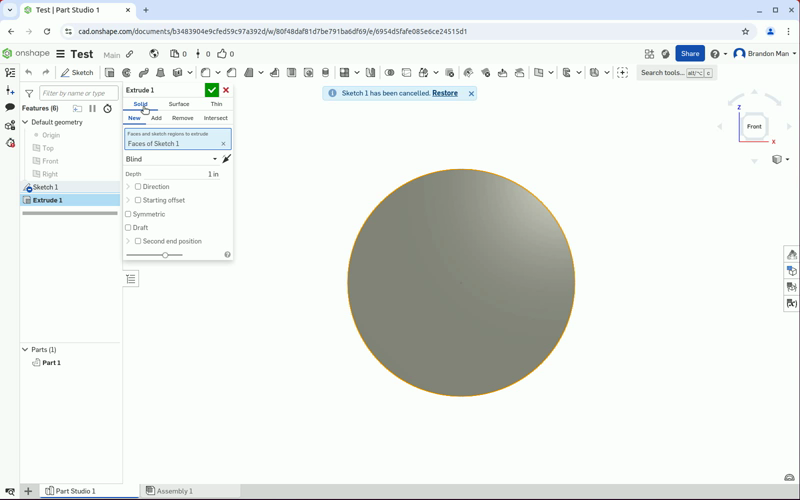
click(143, 106)
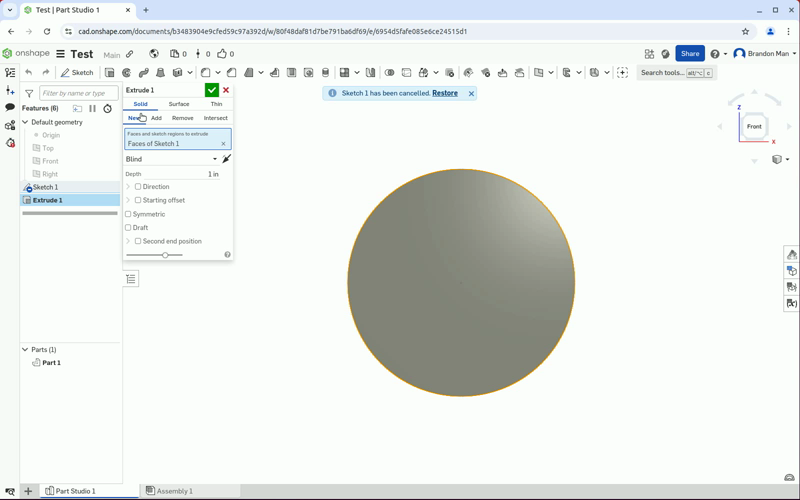
mouse_move(137, 120)
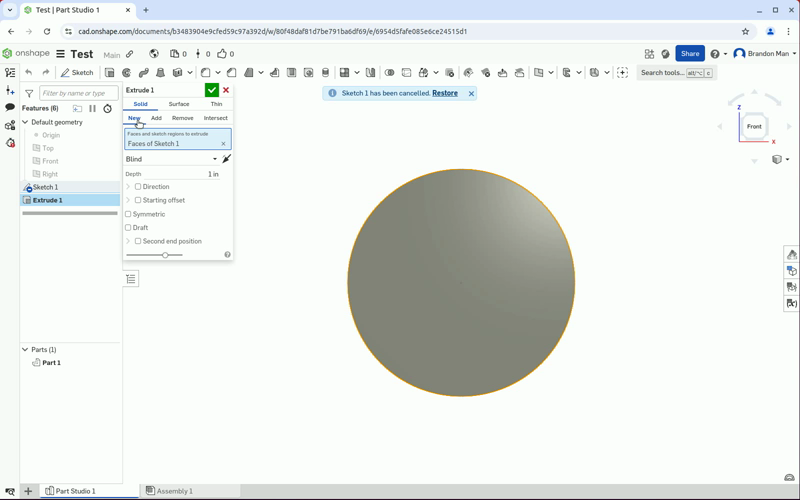
click(137, 120)
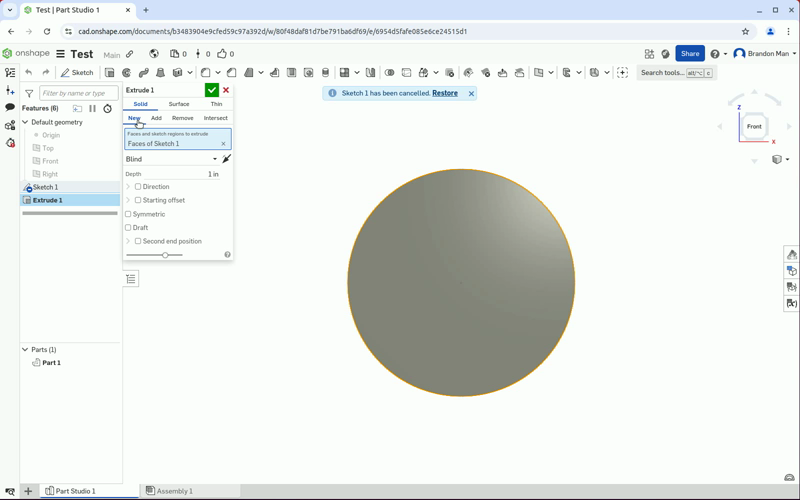
key(tab, 4)
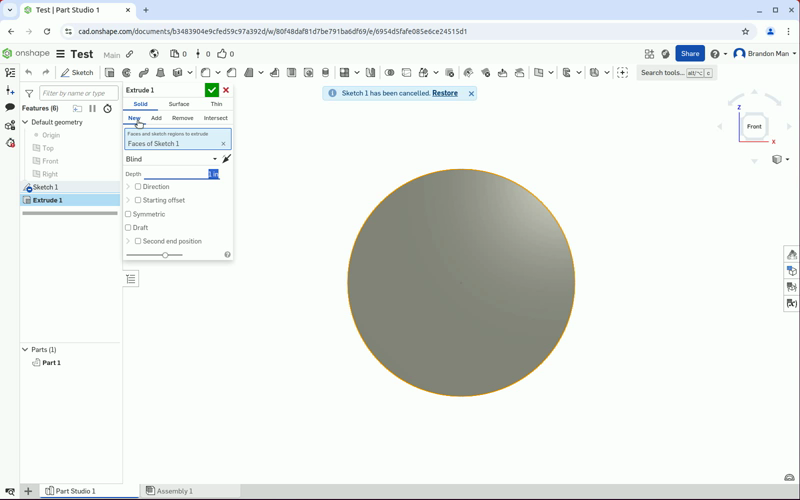
text(2.166)
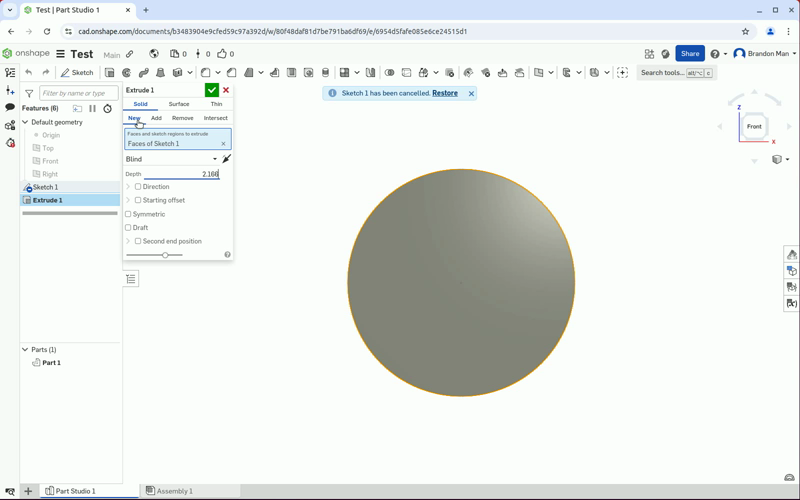
key(enter)
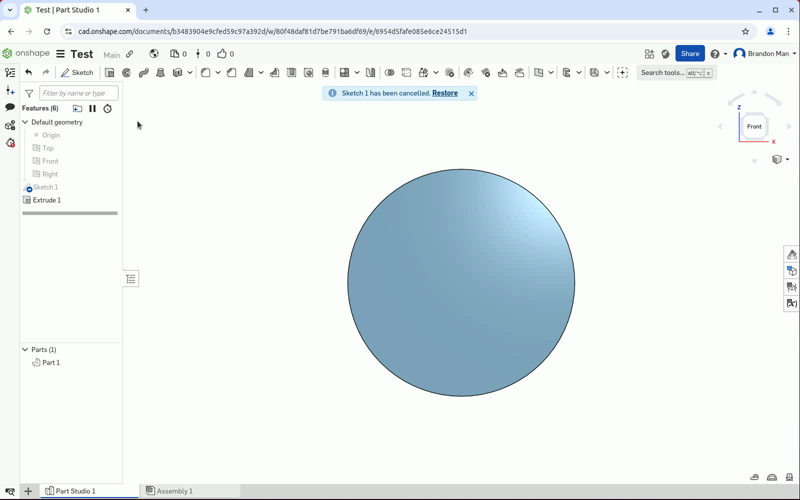
key(shift+h)
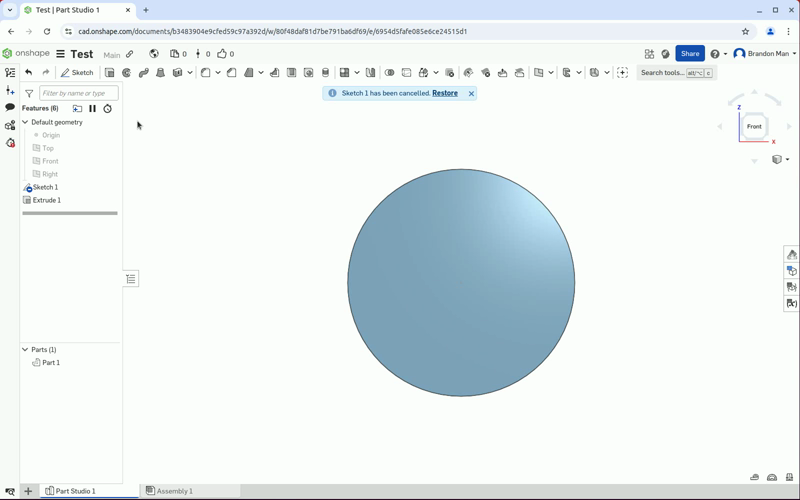
key(shift+h)
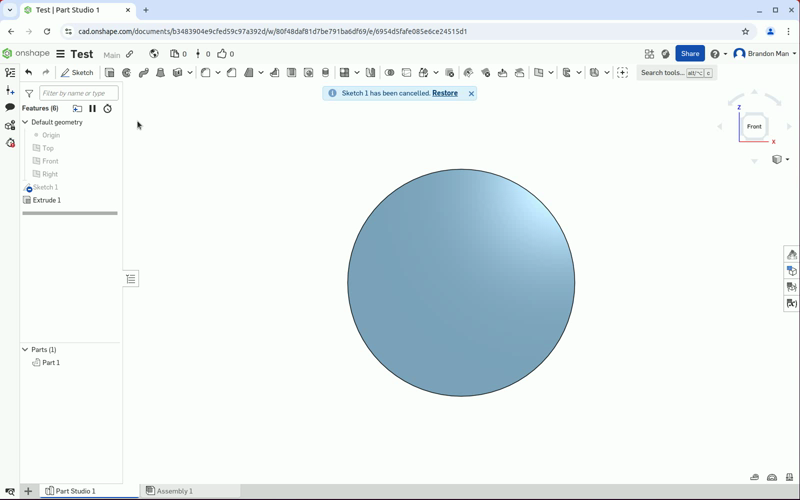
mouse_move(73, 189)
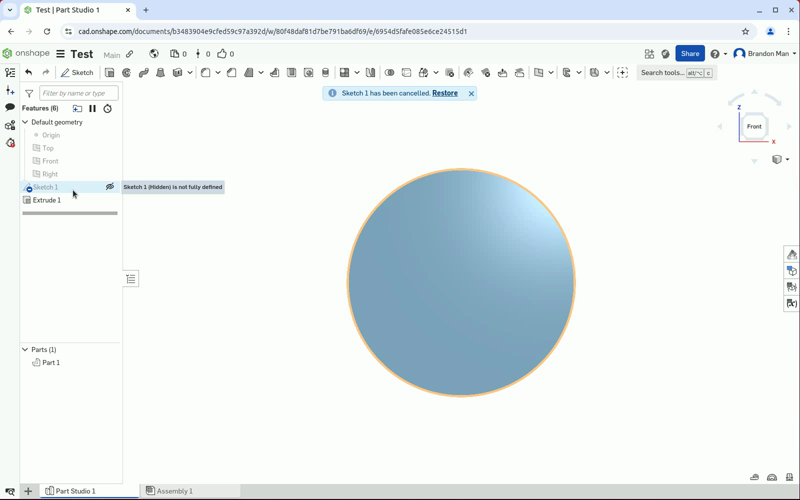
click(73, 189)
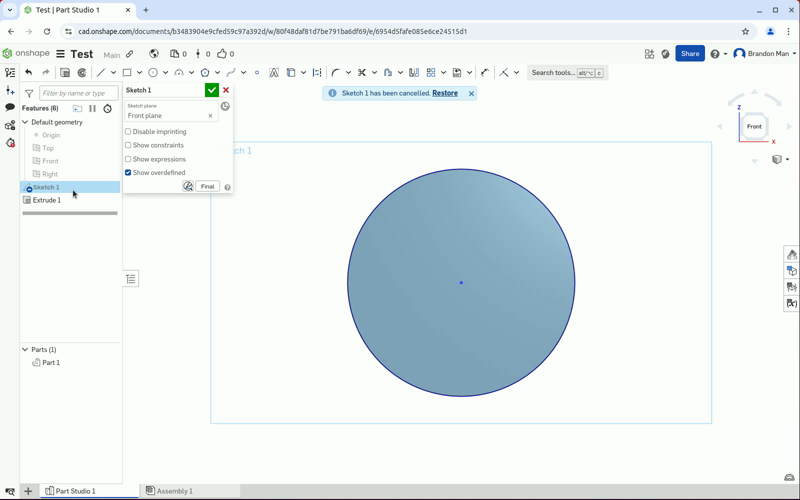
mouse_move(229, 92)
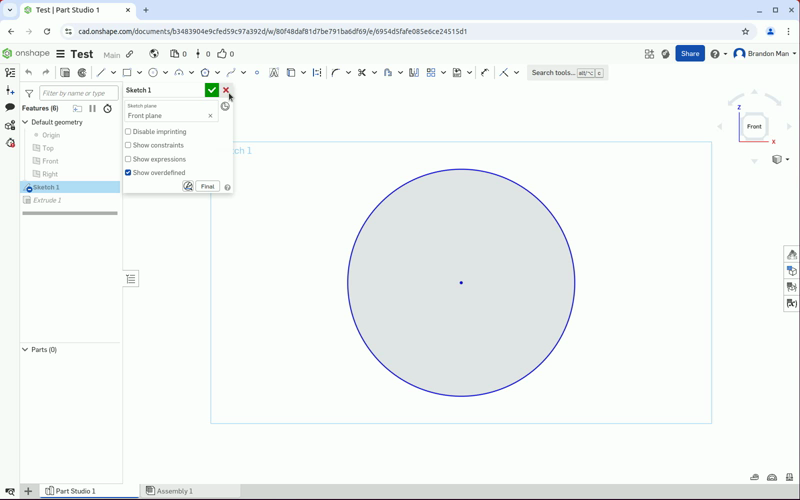
click(229, 92)
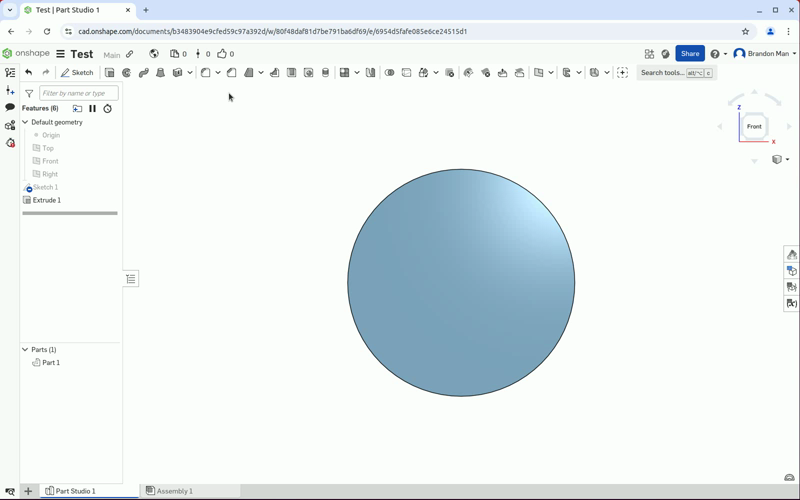
mouse_move(541, 75)
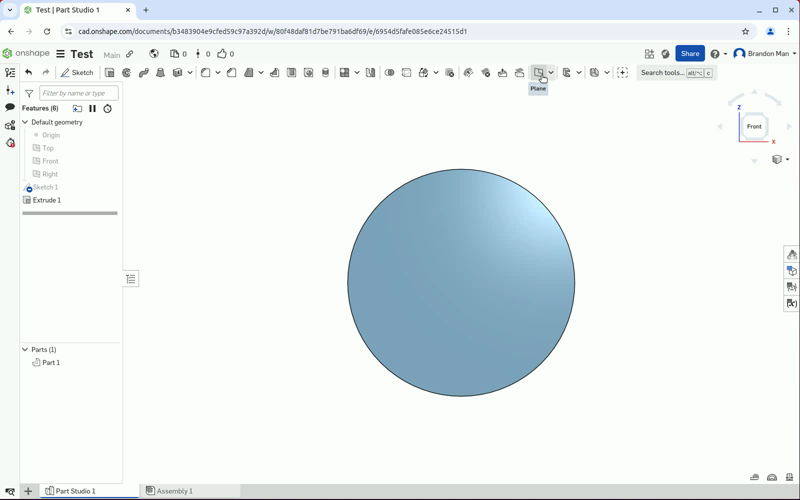
click(541, 75)
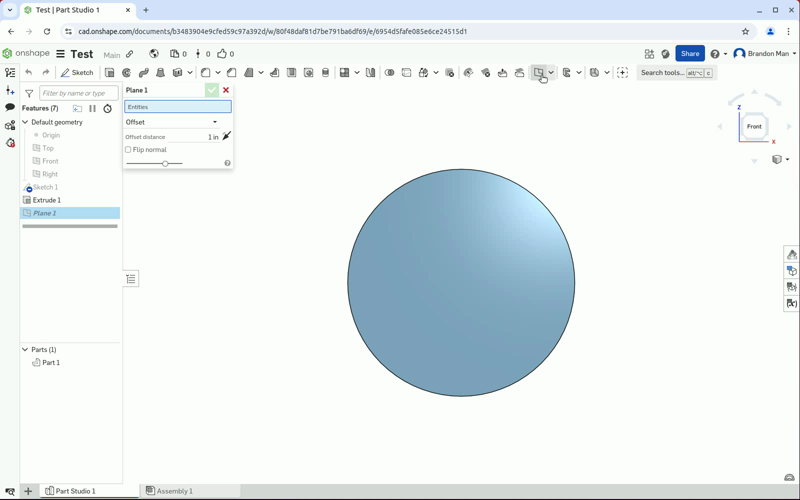
mouse_move(73, 163)
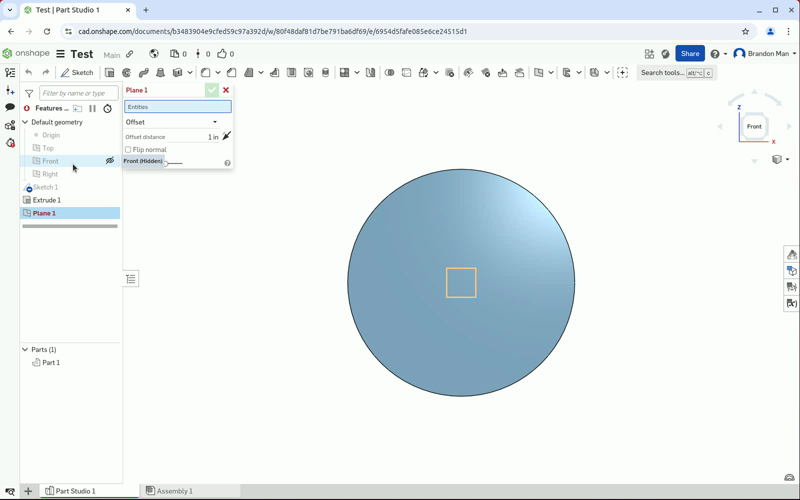
click(73, 163)
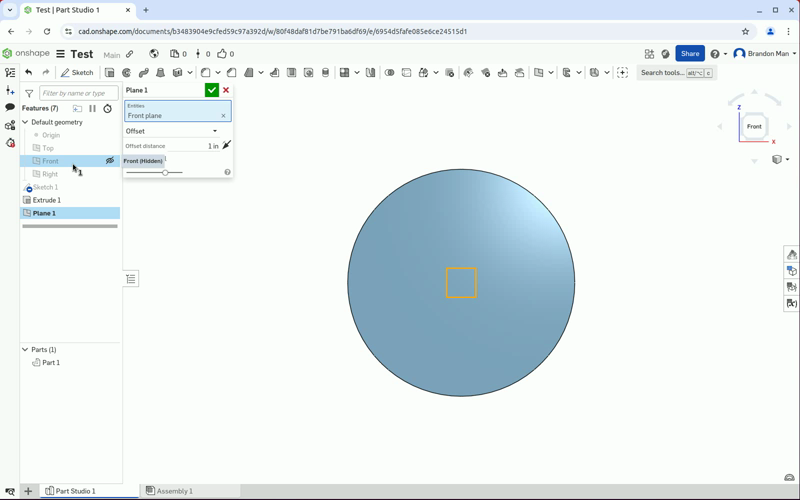
key(tab, 2)
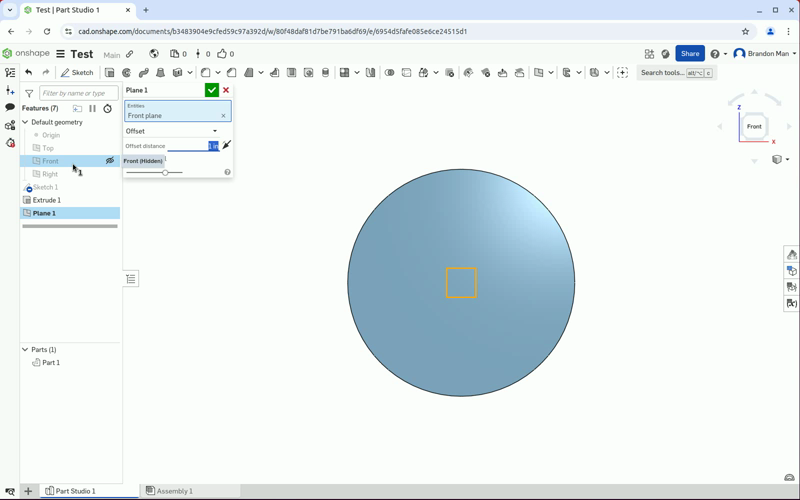
text(2.157)
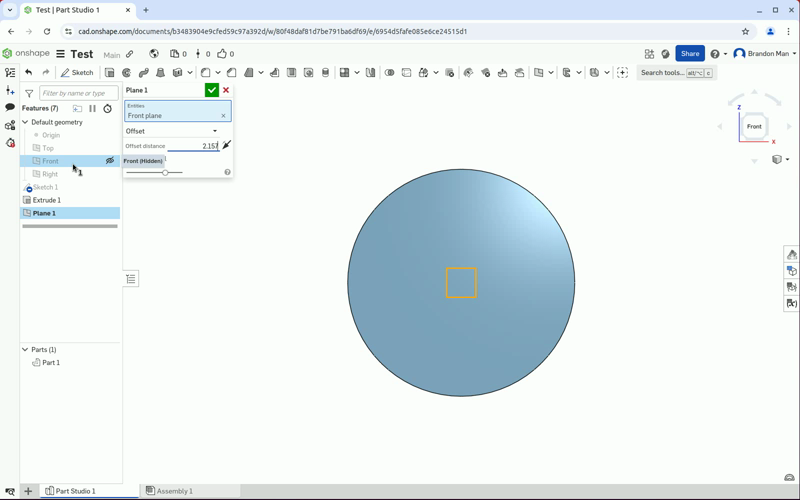
key(enter, 2)
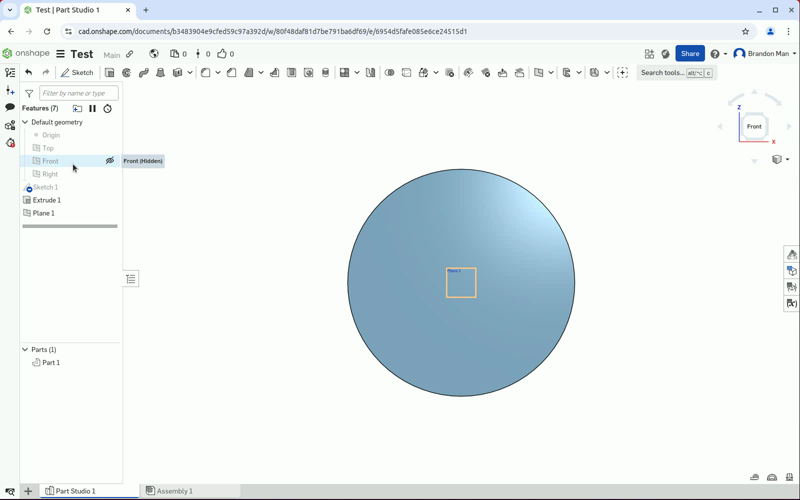
key(shift+s)
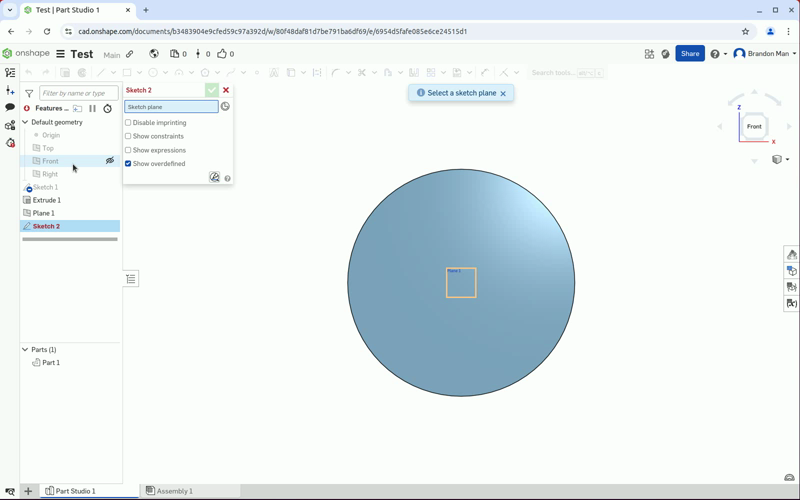
mouse_move(73, 215)
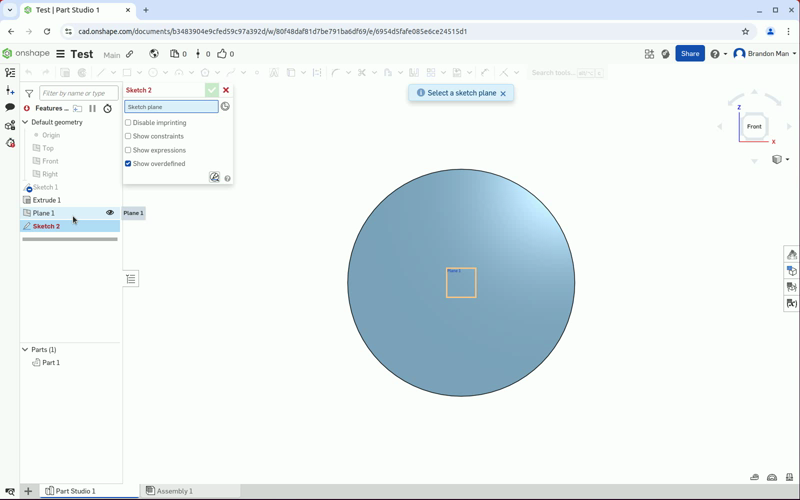
click(73, 215)
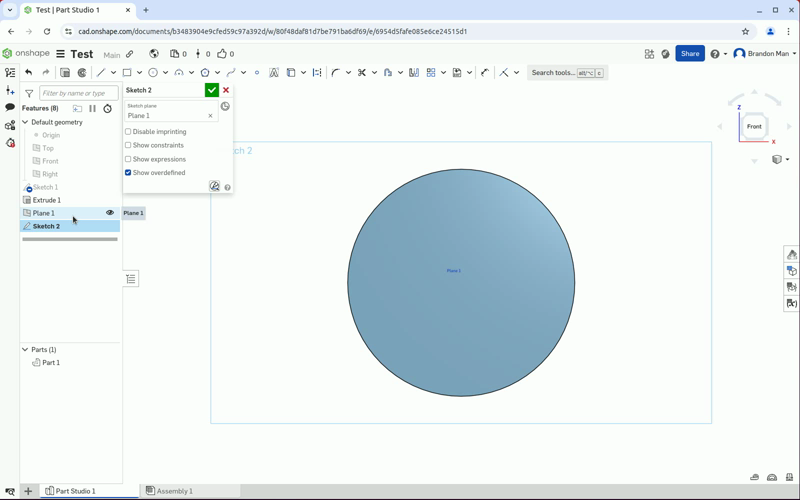
mouse_move(73, 352)
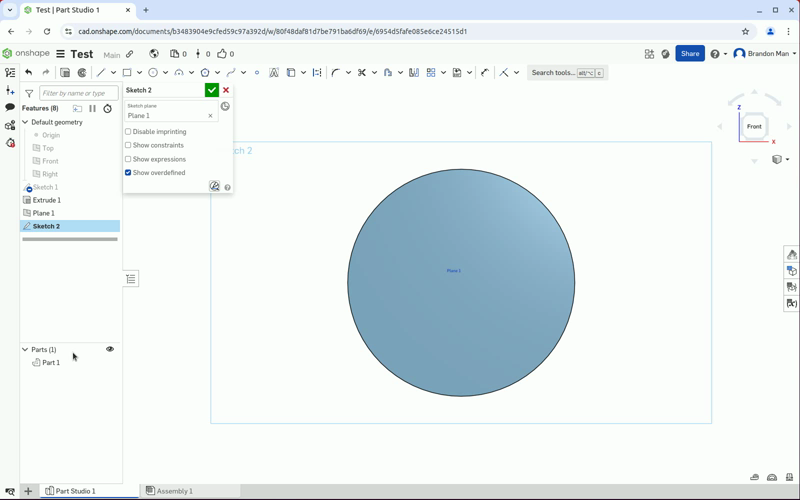
key(y)
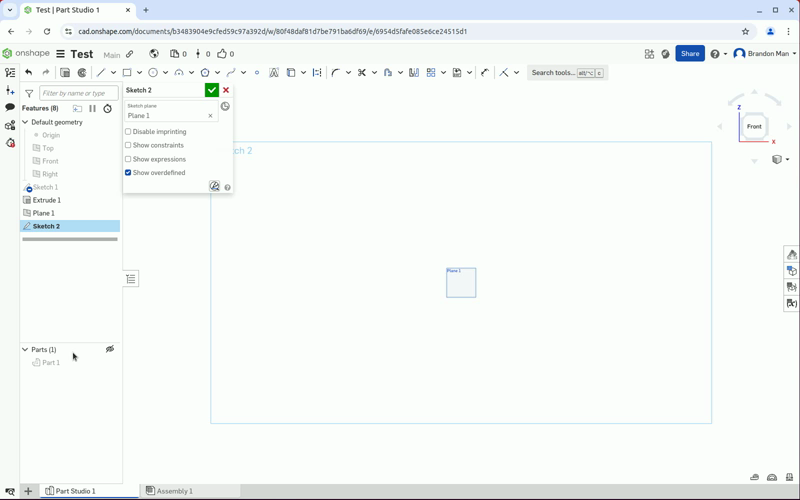
key(c)
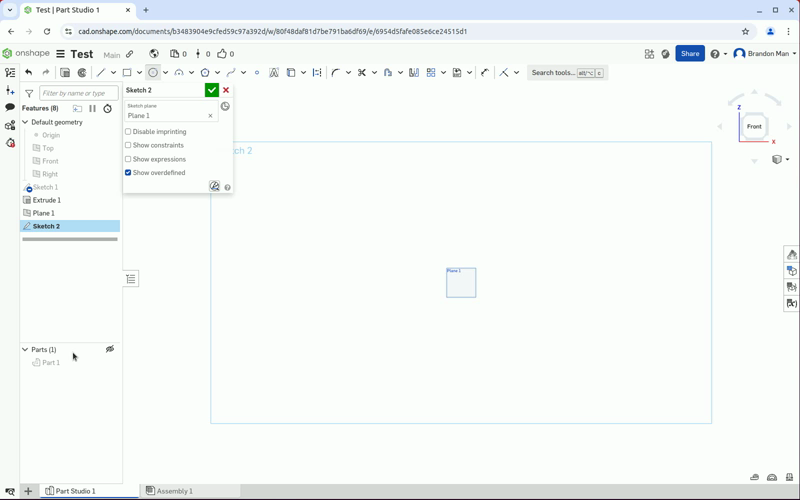
key_down(shift)
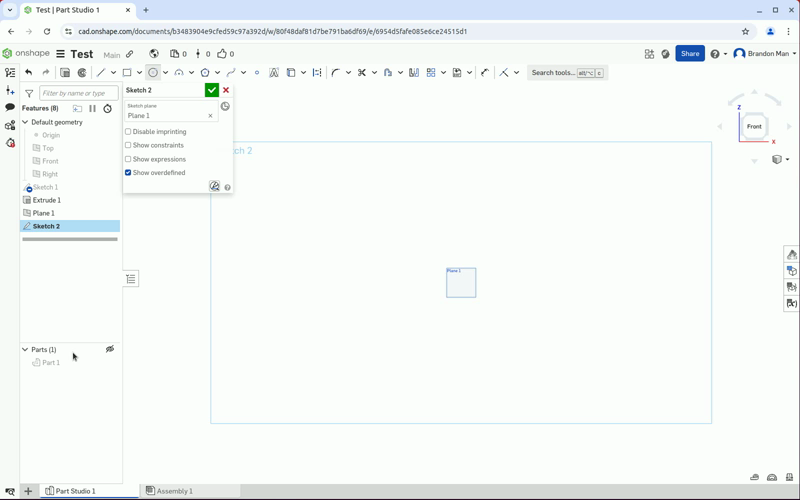
mouse_move(461, 282)
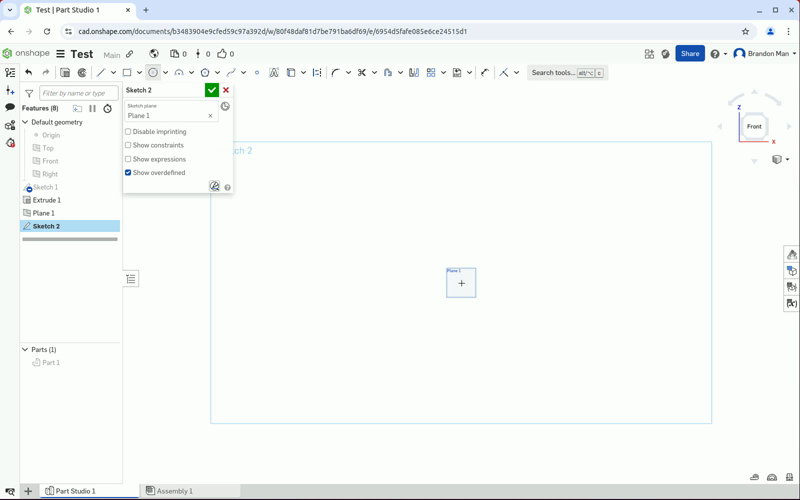
click(461, 282)
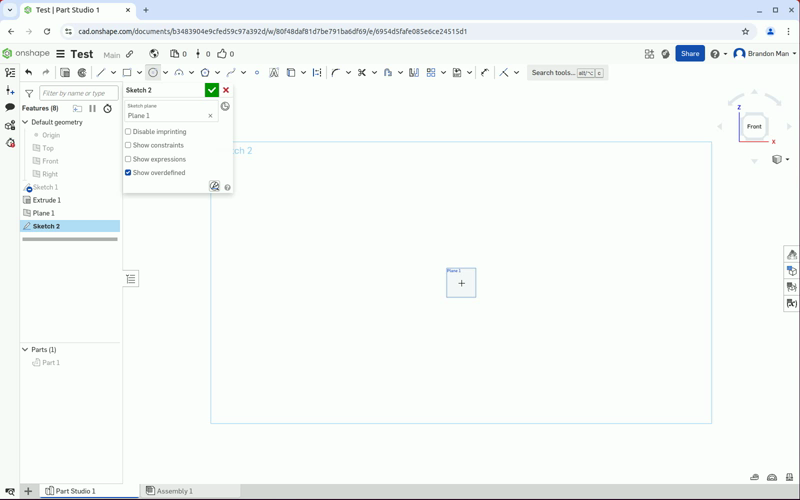
key_up(shift)
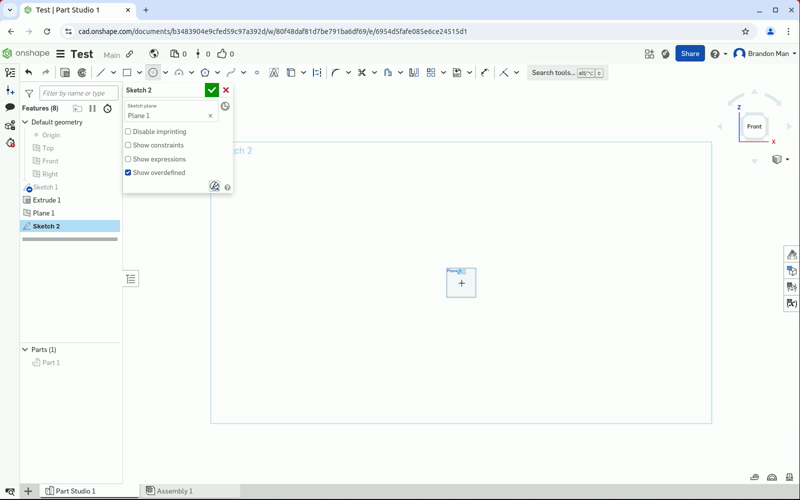
mouse_move(540, 282)
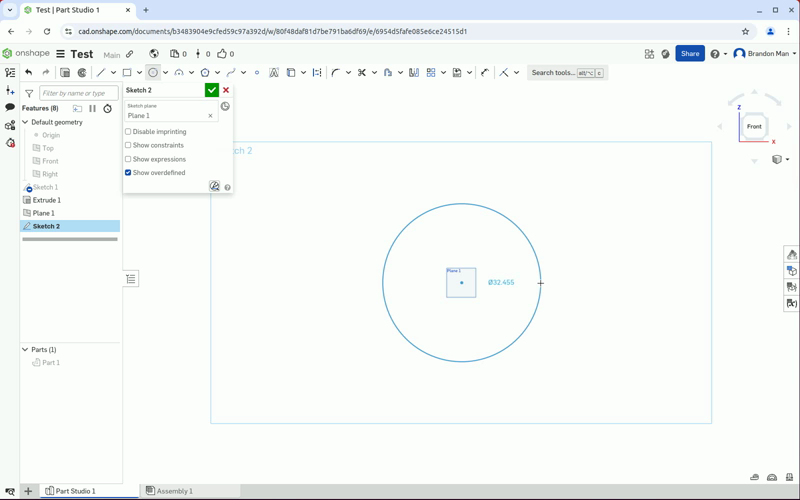
click(540, 282)
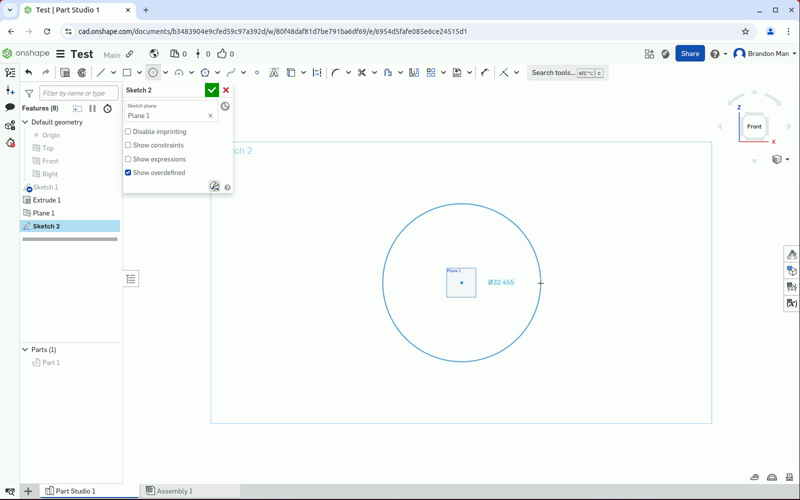
key(esc)
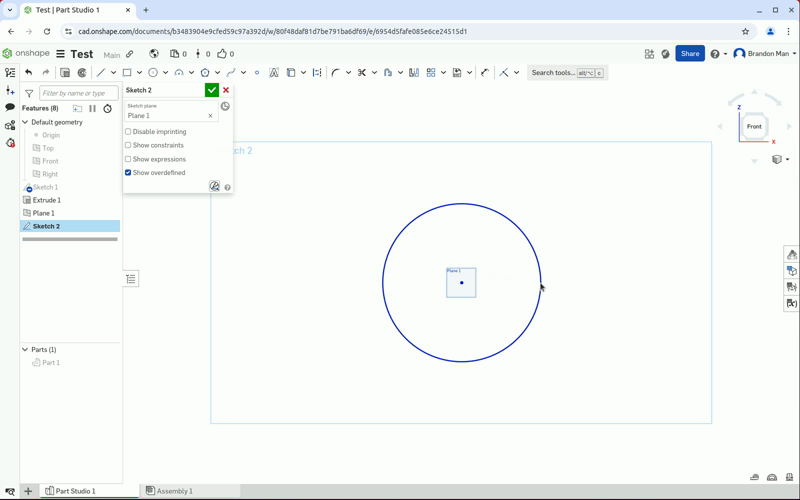
mouse_move(492, 319)
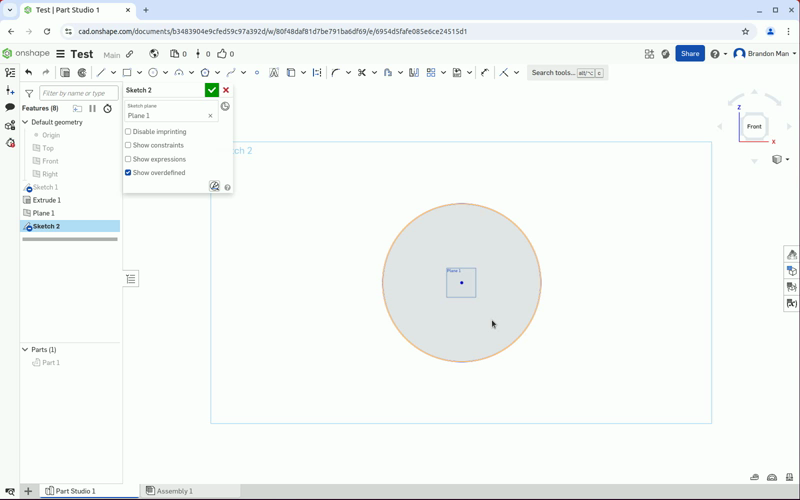
click(492, 319)
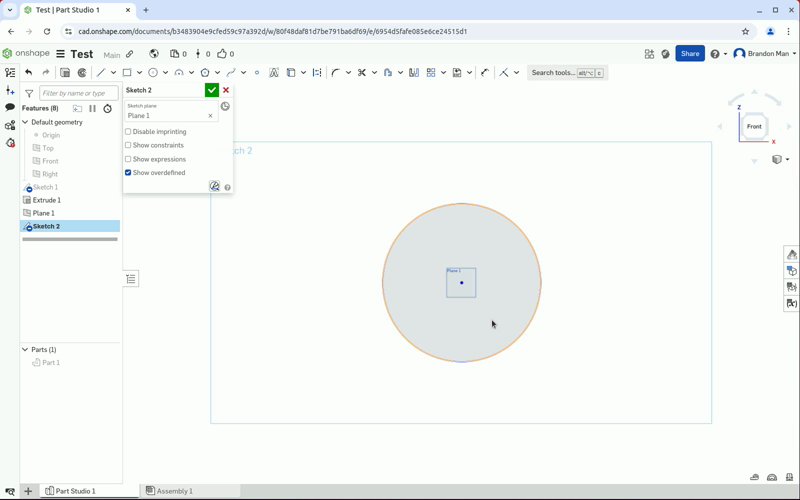
mouse_move(73, 352)
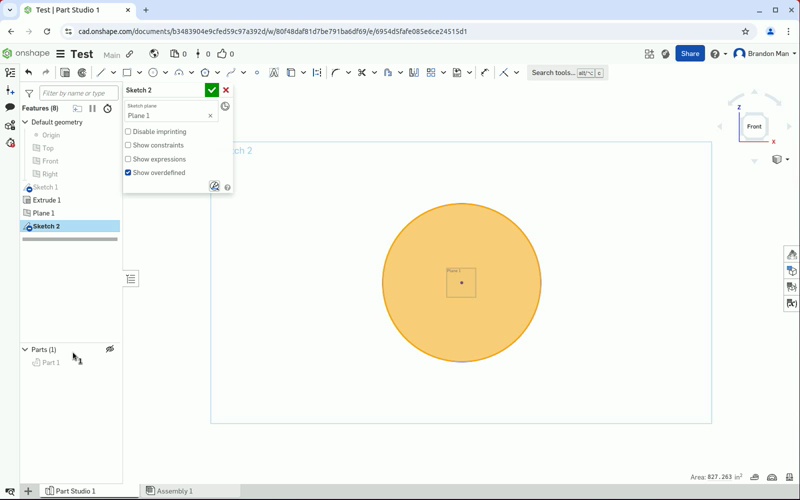
key(shift+y)
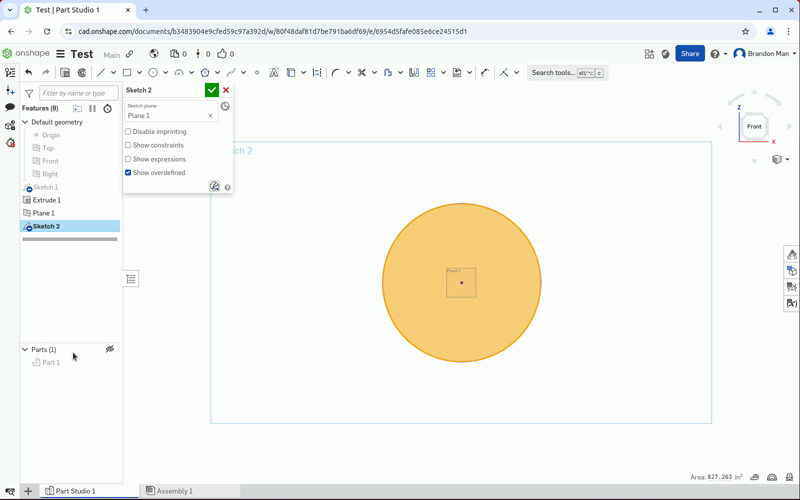
key(shift+e)
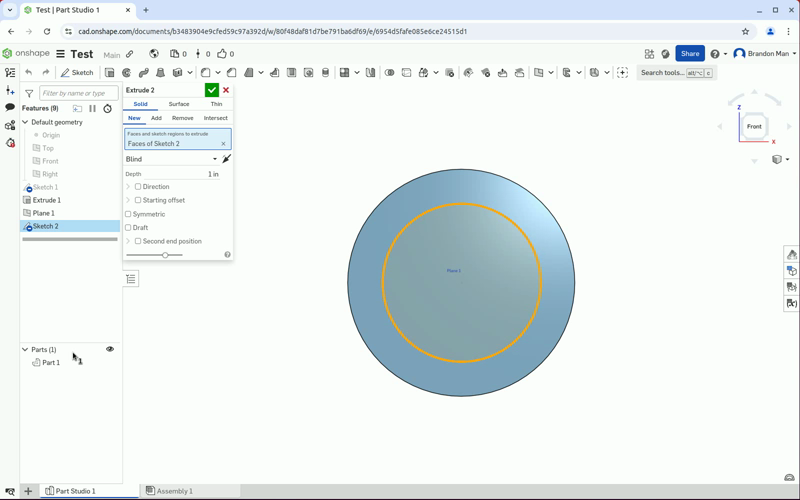
mouse_move(143, 106)
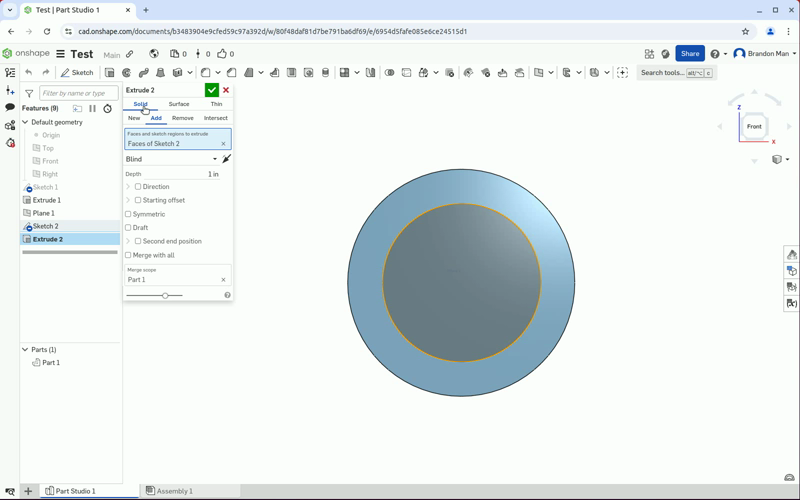
click(143, 106)
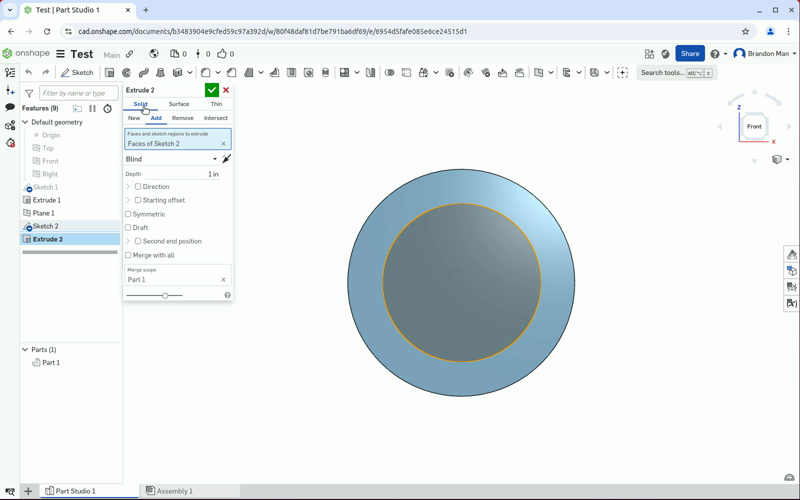
mouse_move(137, 120)
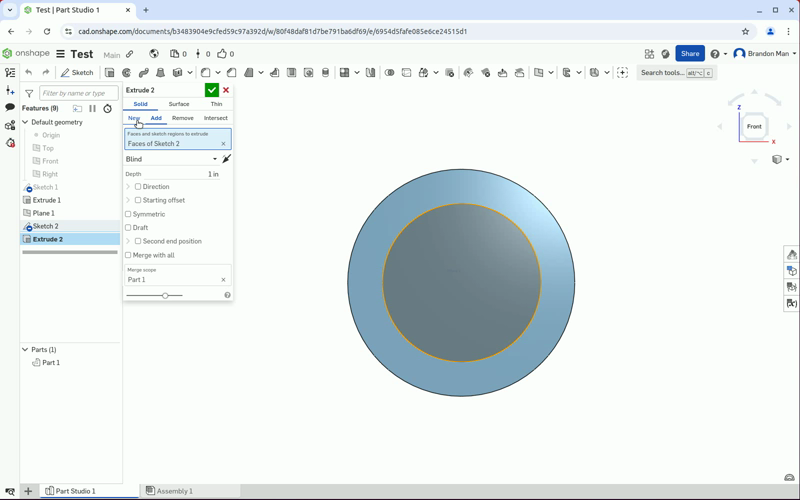
click(137, 120)
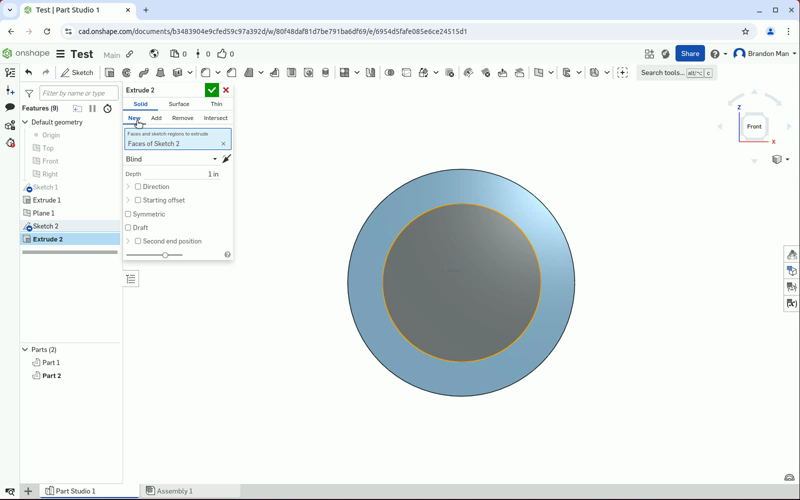
key(tab, 4)
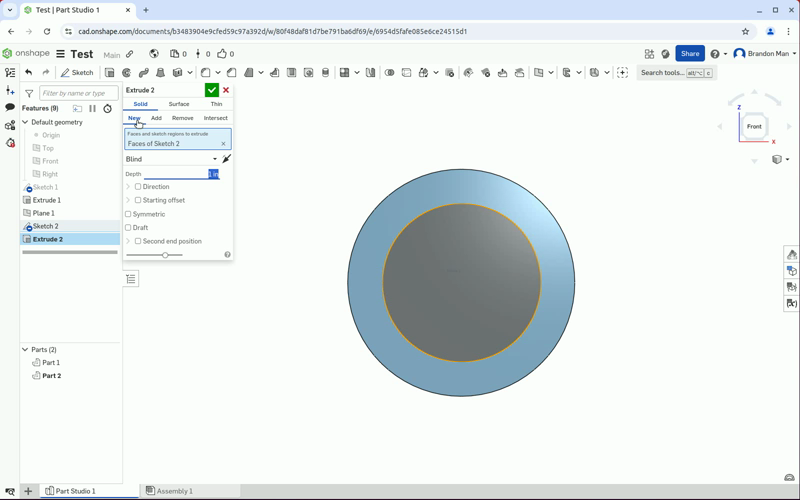
text(14.202)
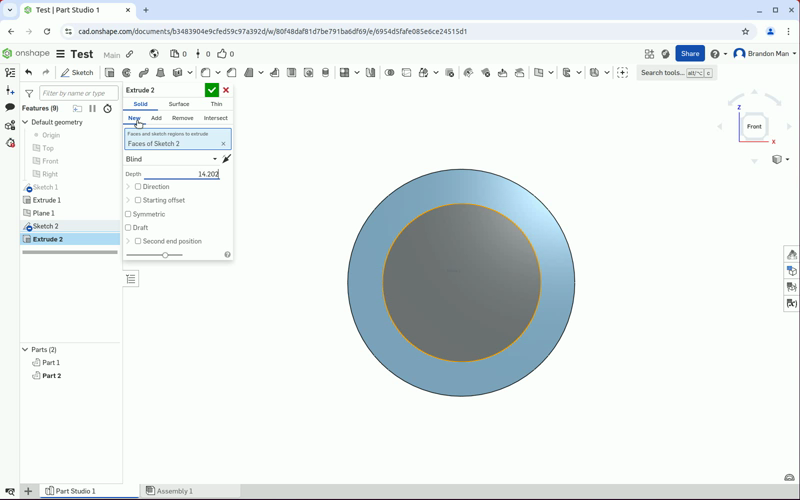
key(enter)
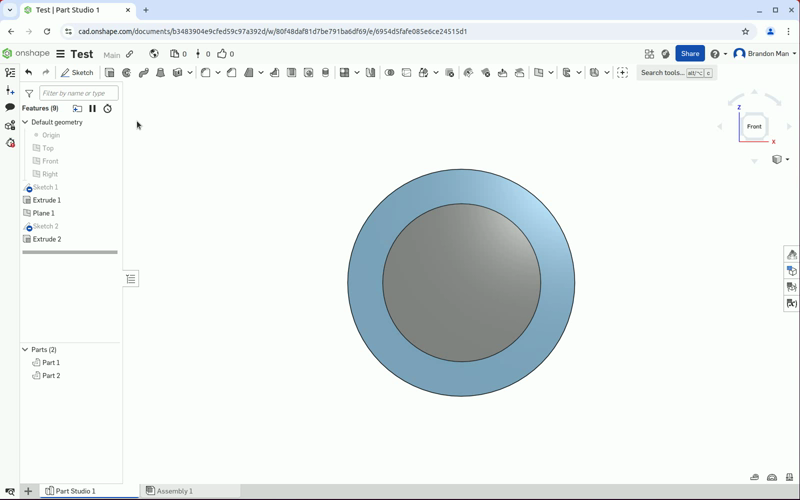
key(shift+h)
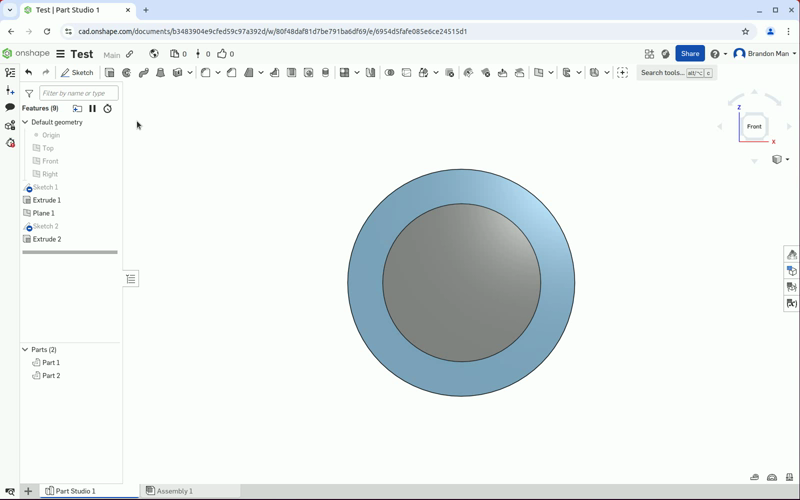
key(shift+h)
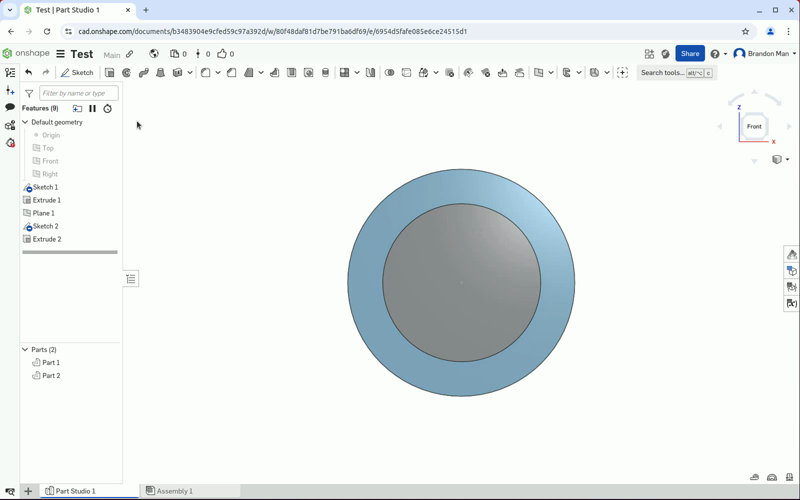
key(shift+7)
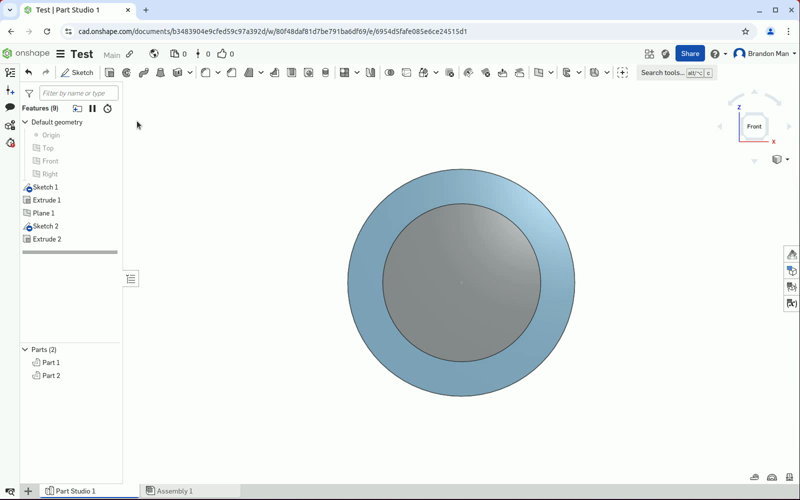
key(left, 2)
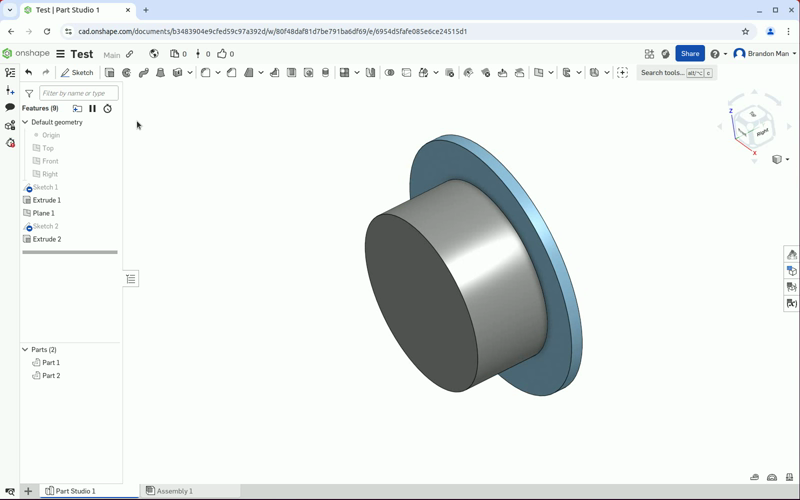
key(down, 2)
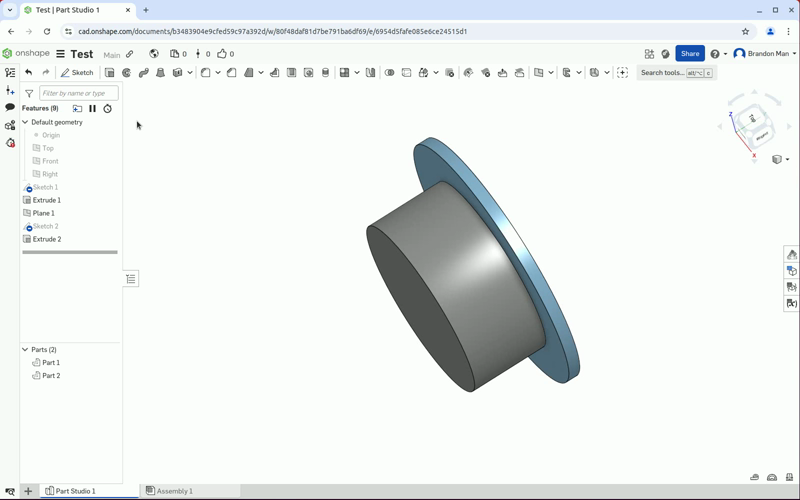
key(up, 2)
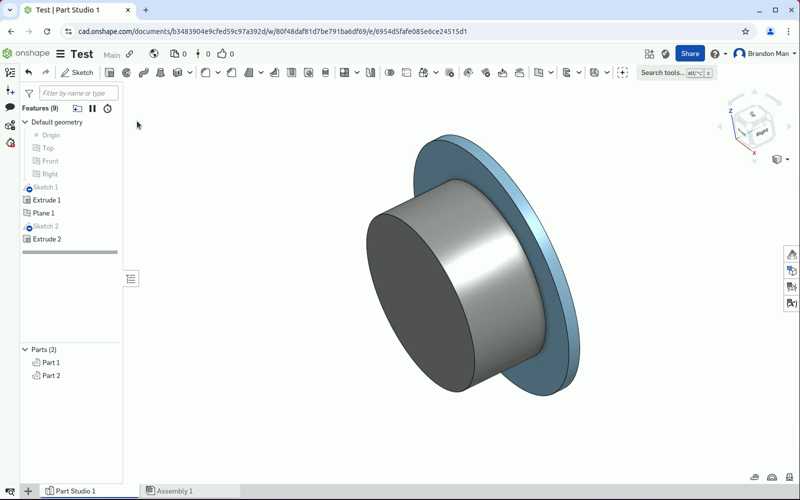
key(right, 2)
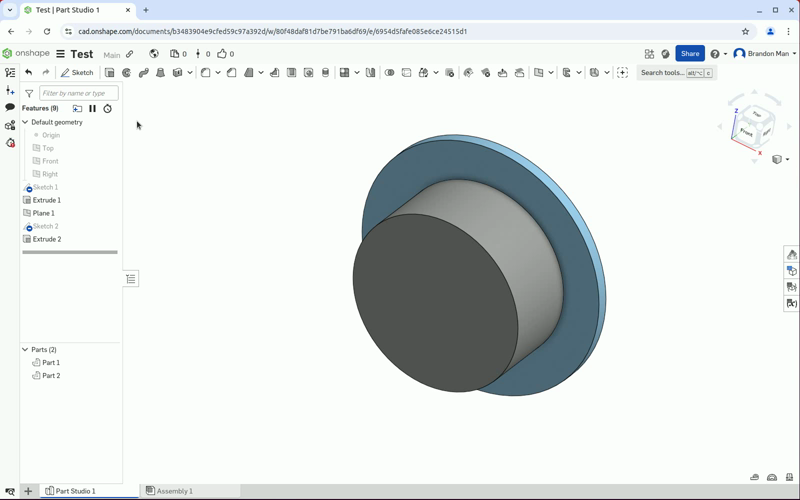
mouse_move(73, 189)
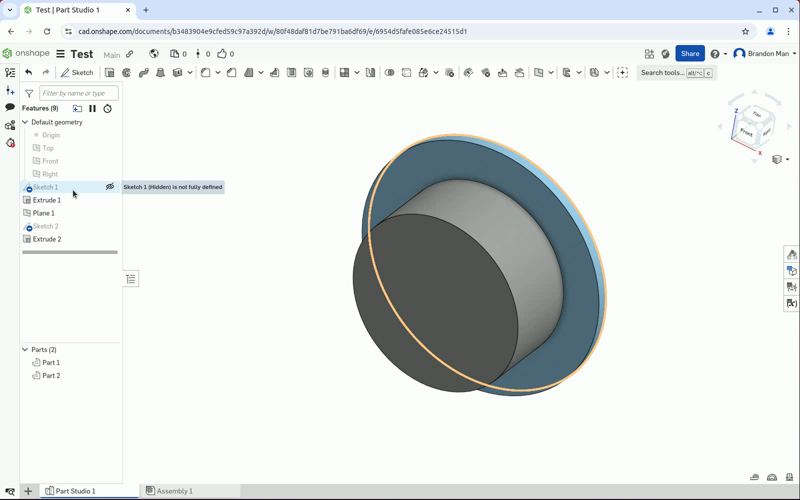
click(73, 189)